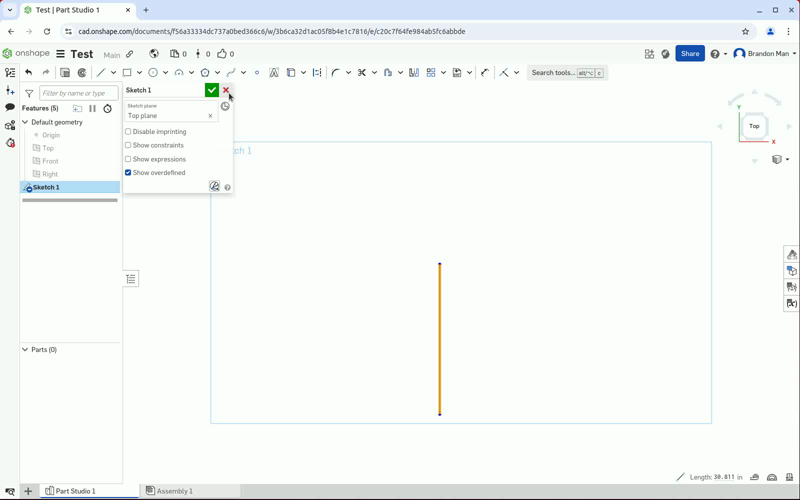
key(shift+h)
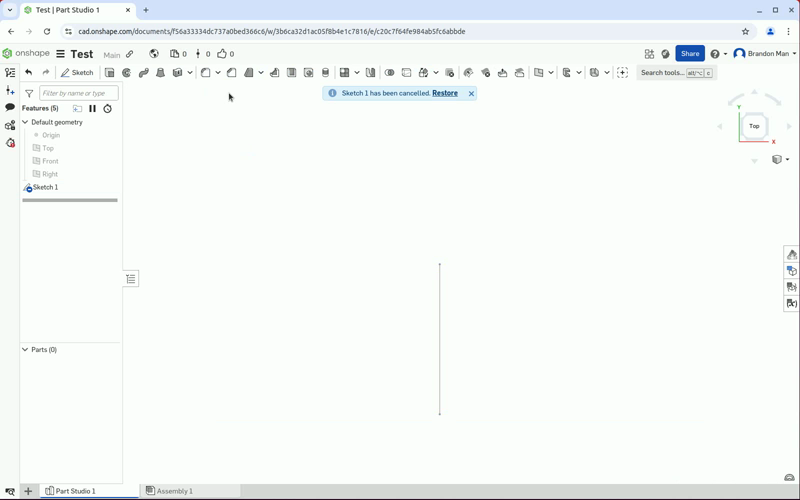
key(shift+s)
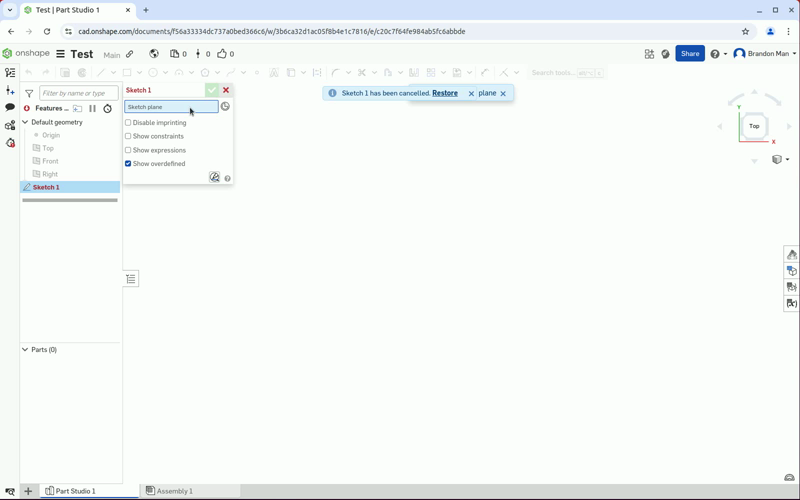
mouse_move(73, 150)
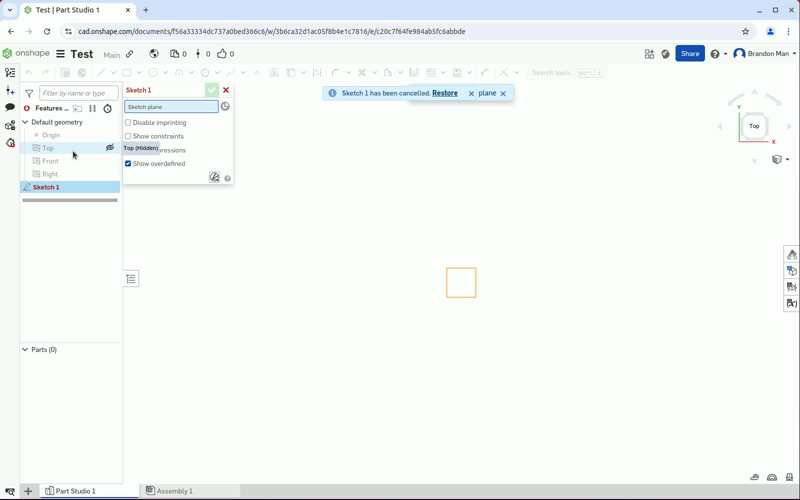
click(73, 150)
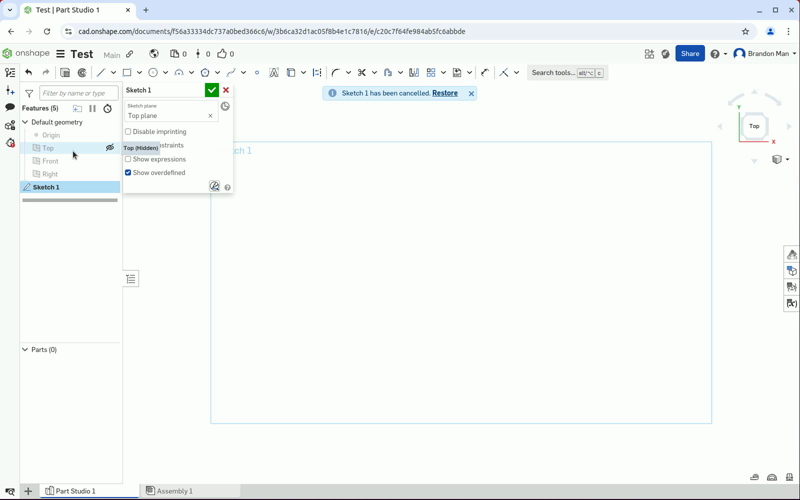
mouse_move(73, 352)
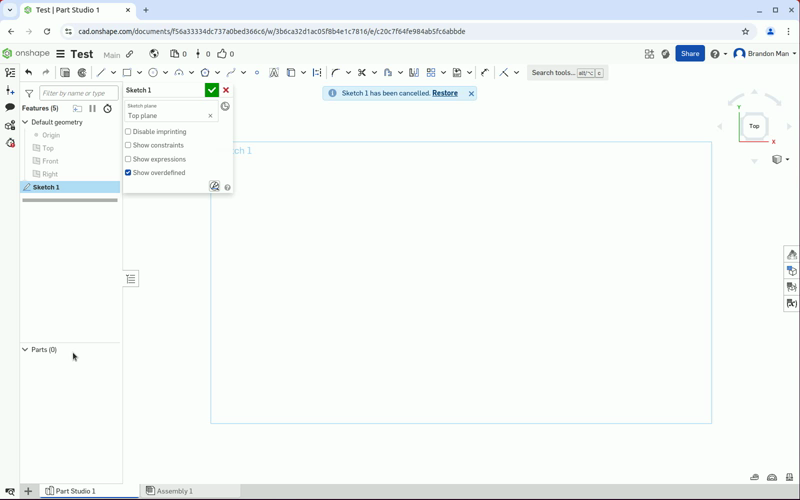
key(y)
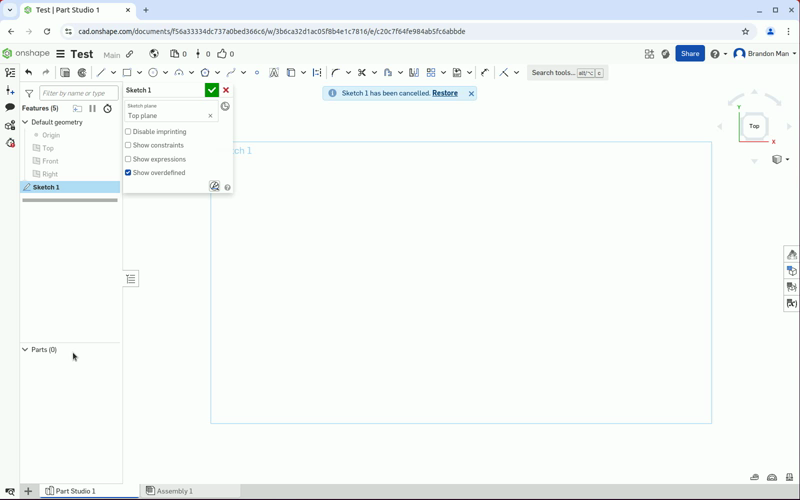
key(c)
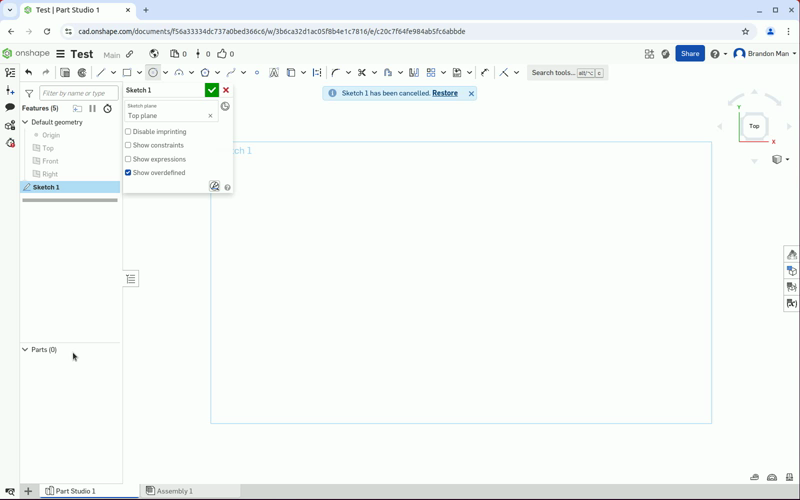
key_down(shift)
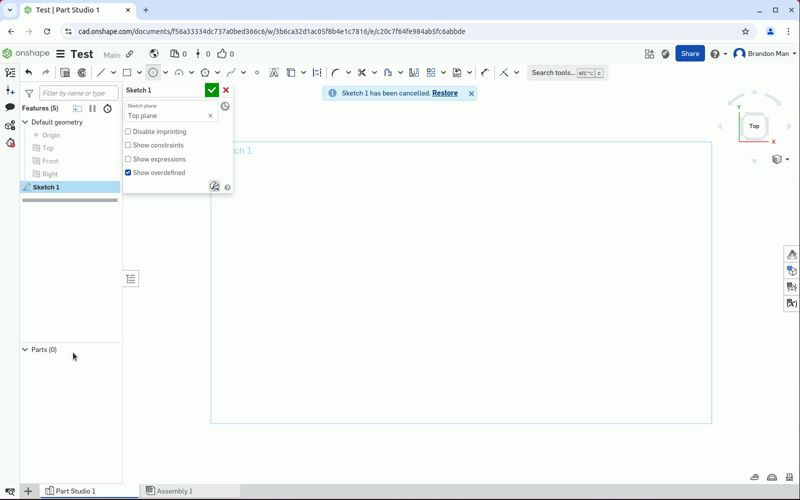
mouse_move(461, 282)
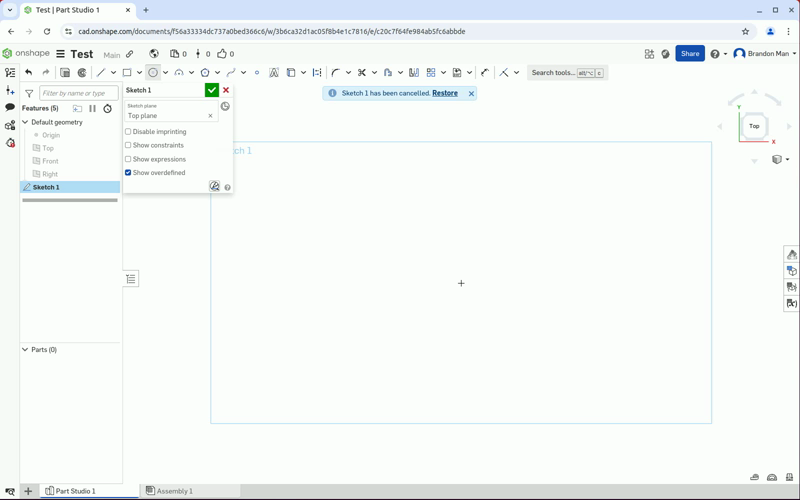
click(461, 282)
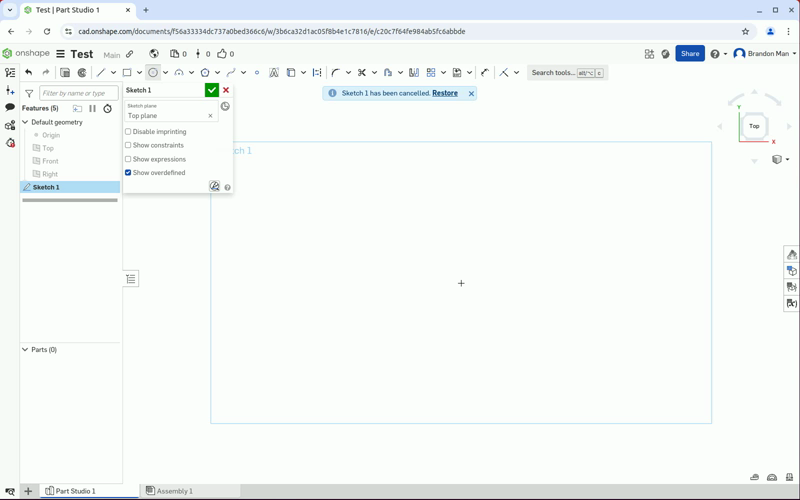
key_up(shift)
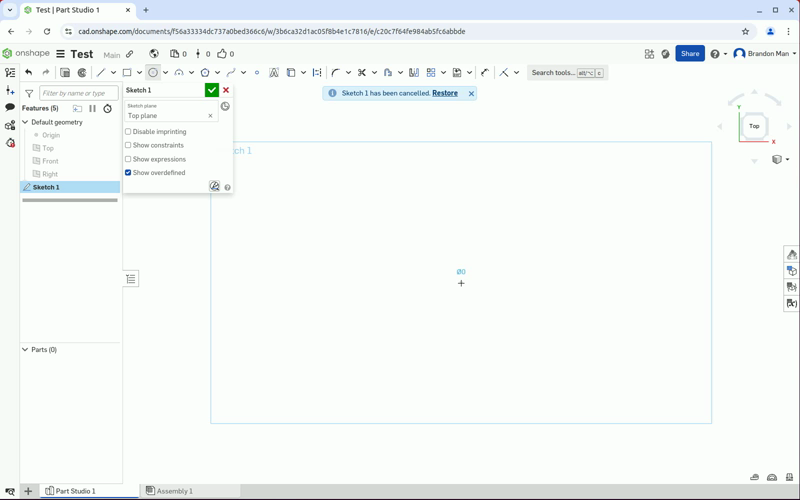
mouse_move(495, 282)
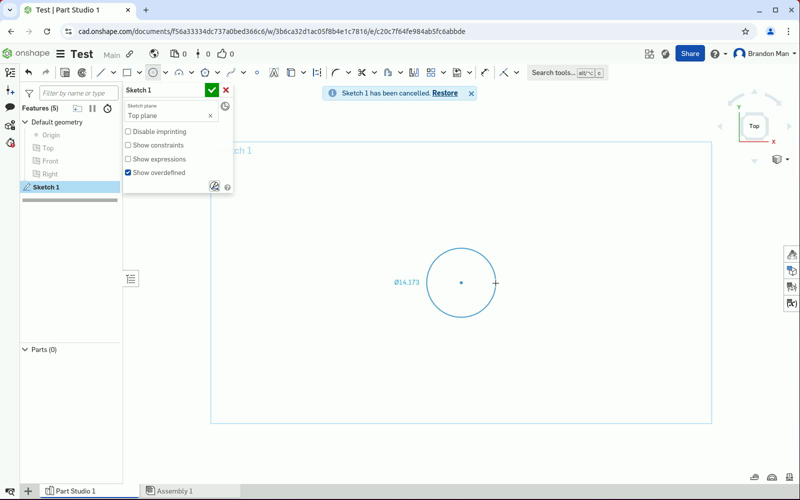
click(495, 282)
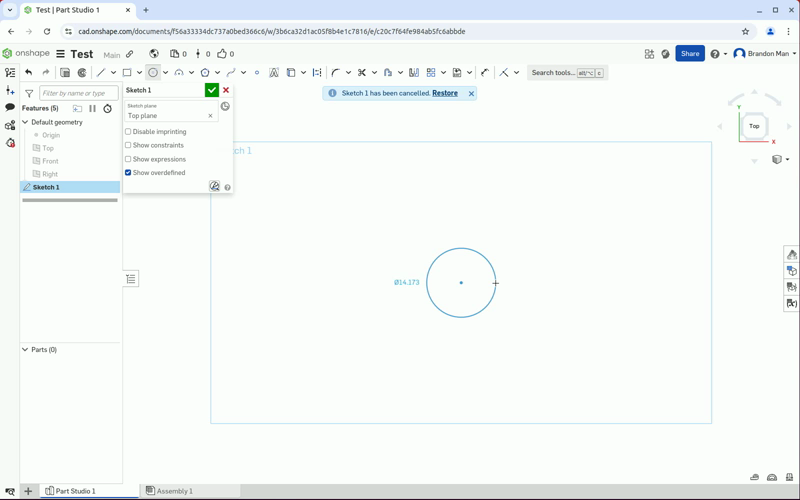
key(esc)
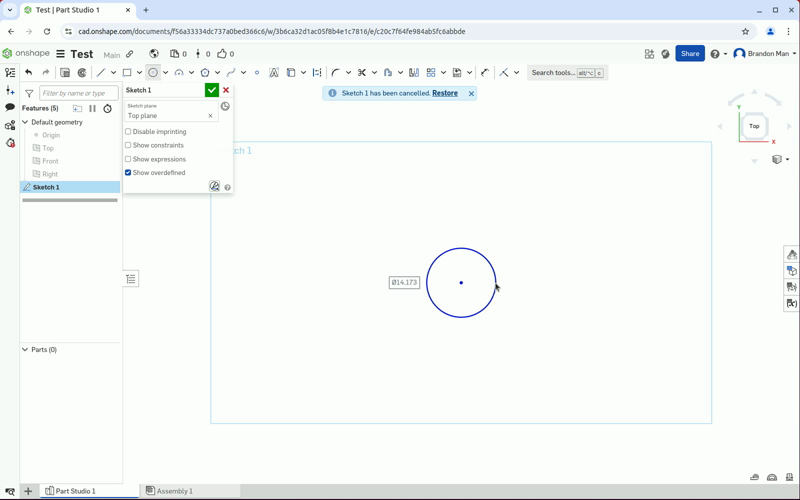
mouse_move(453, 305)
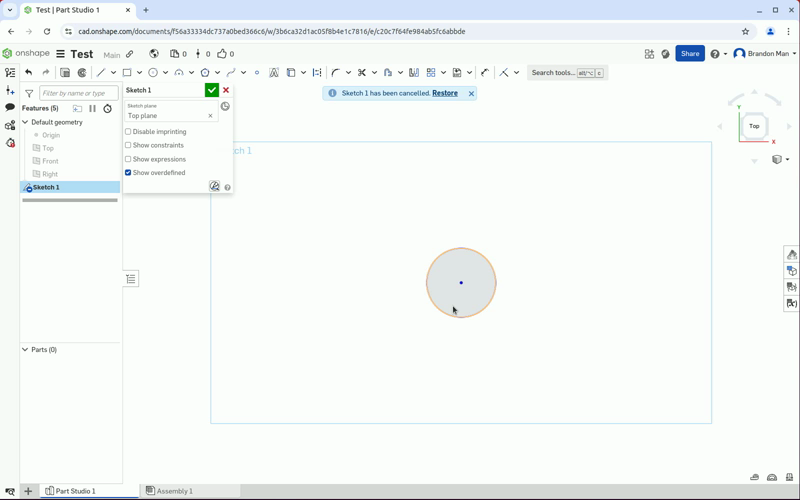
click(453, 305)
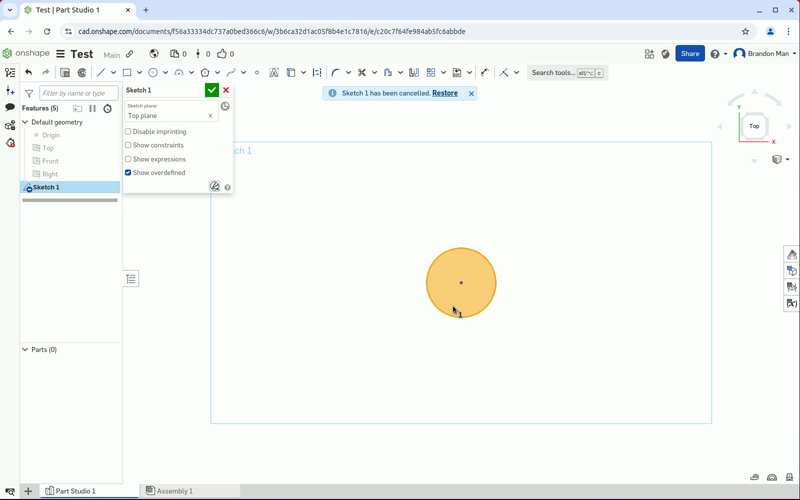
mouse_move(73, 352)
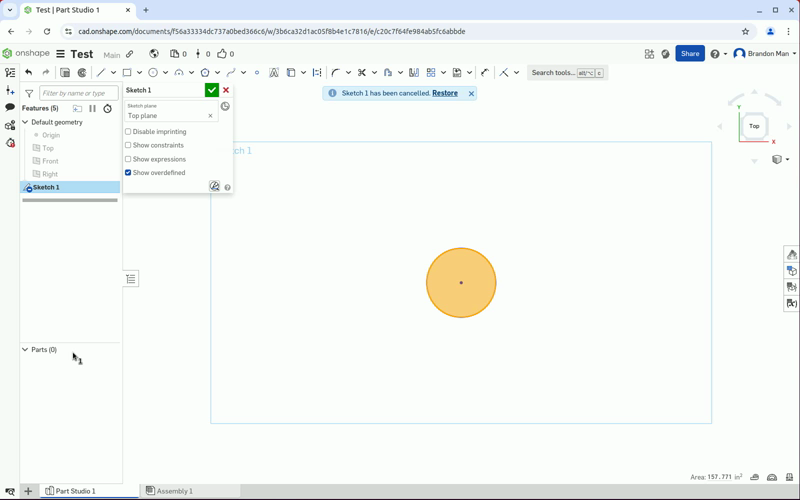
key(shift+y)
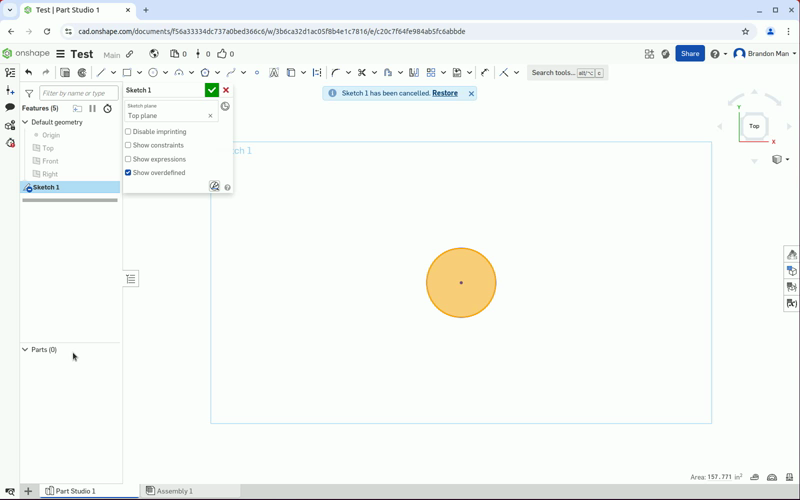
key(shift+e)
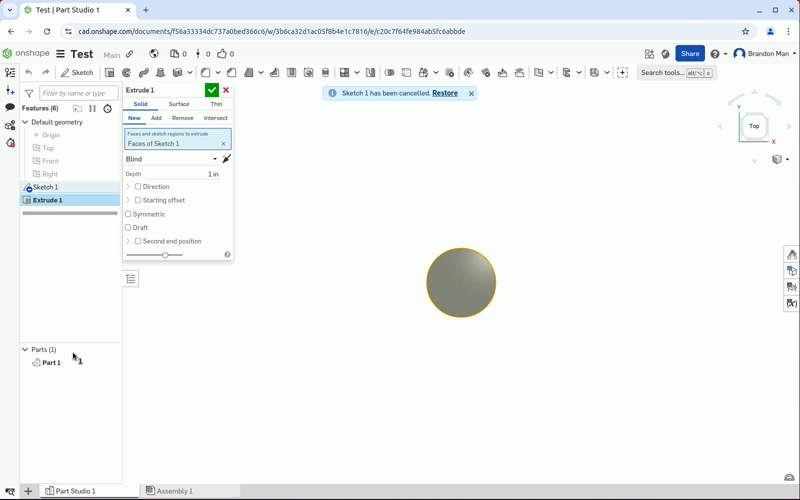
mouse_move(143, 106)
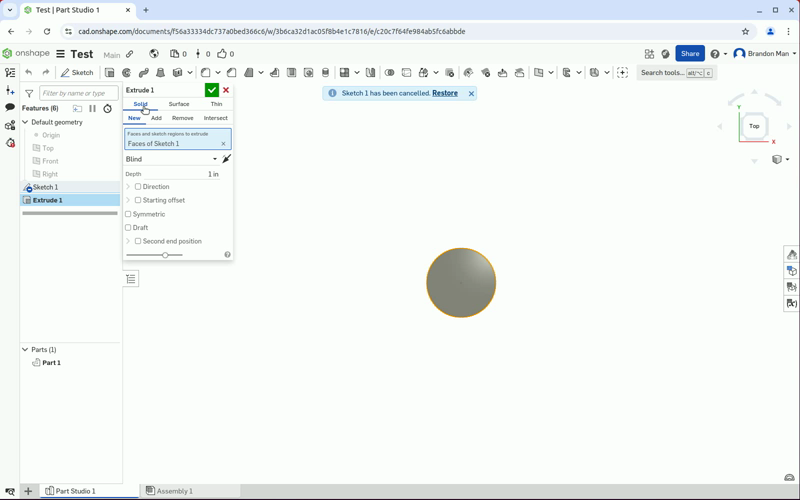
click(143, 106)
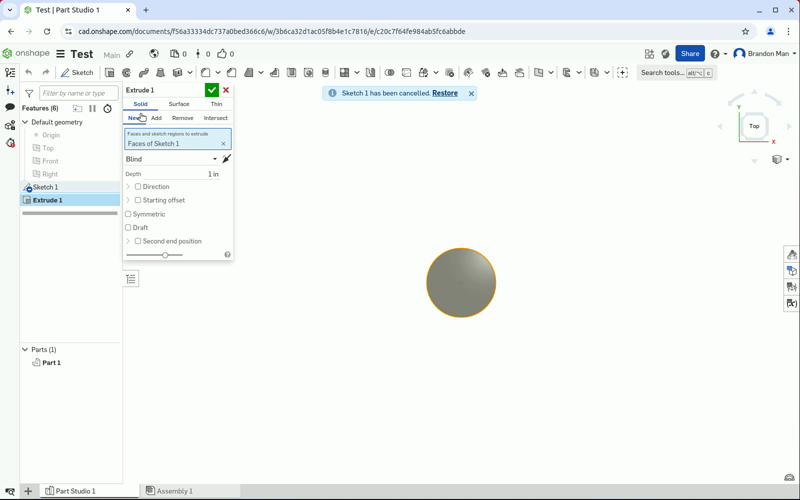
mouse_move(137, 120)
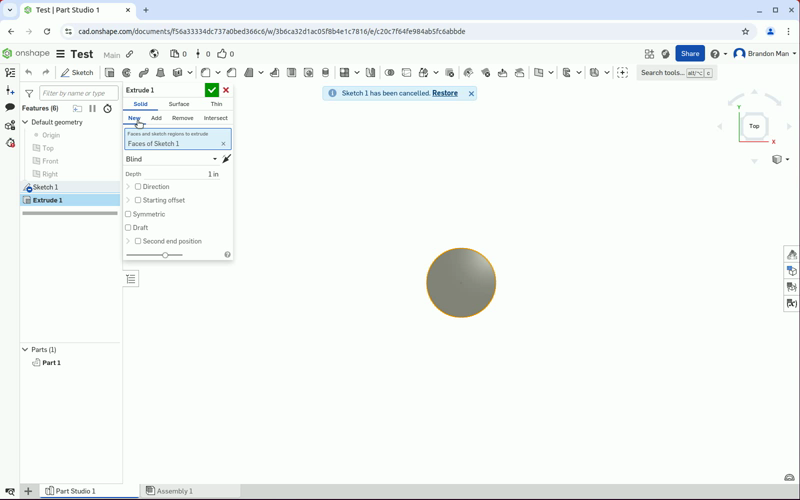
click(137, 120)
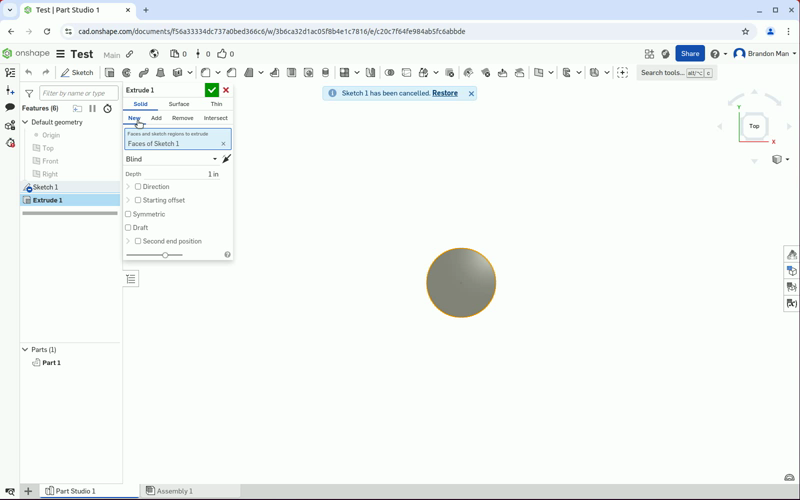
key(tab, 4)
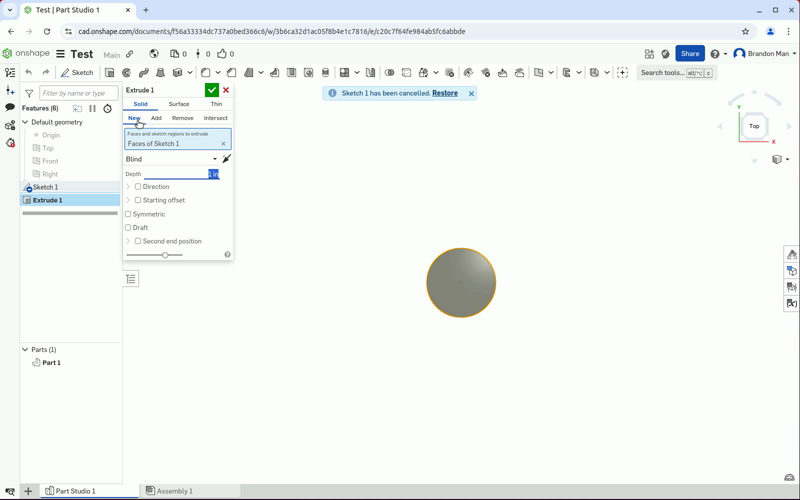
text(23.108)
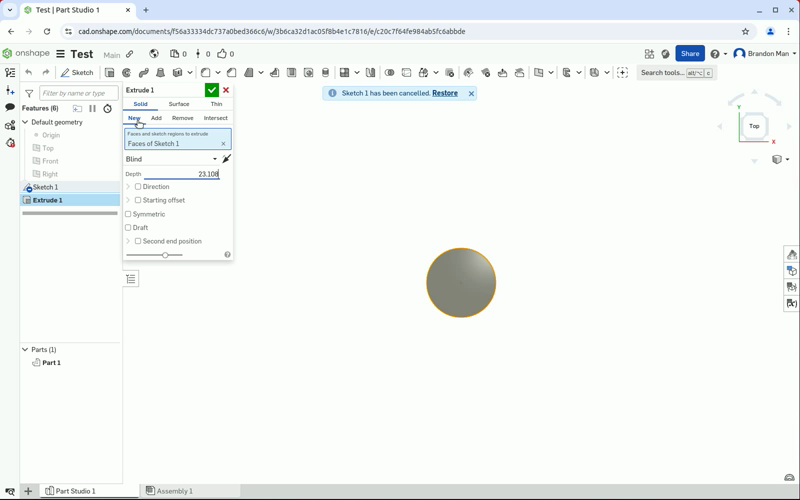
key(enter)
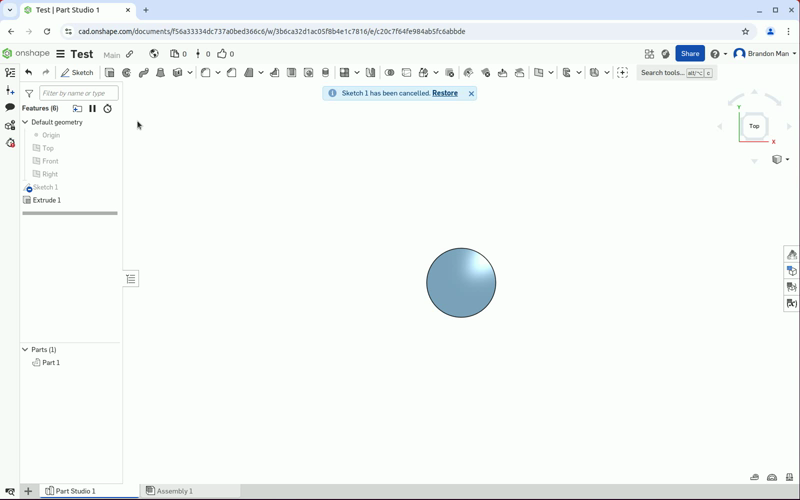
key(shift+h)
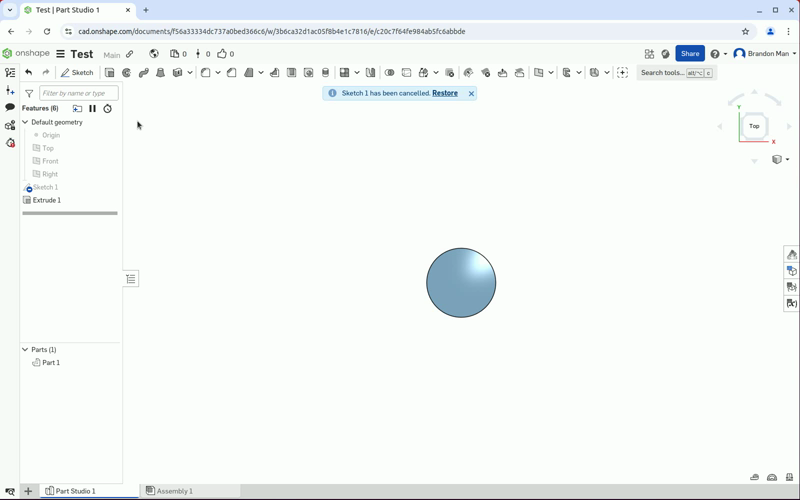
key(shift+h)
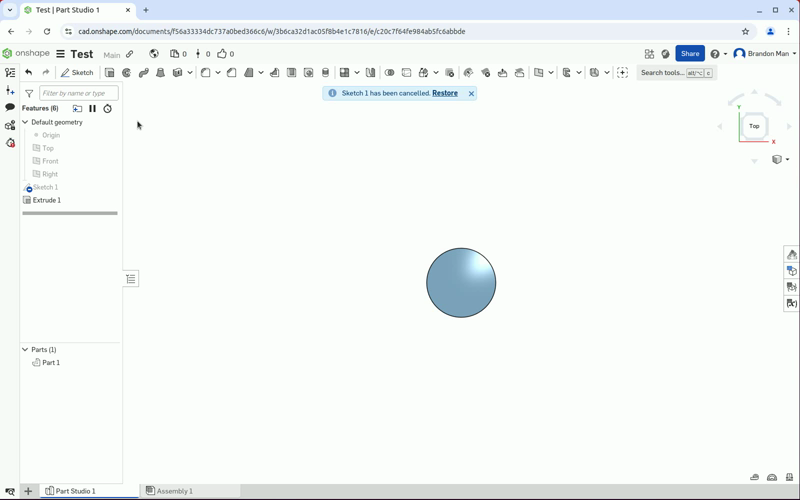
mouse_move(73, 189)
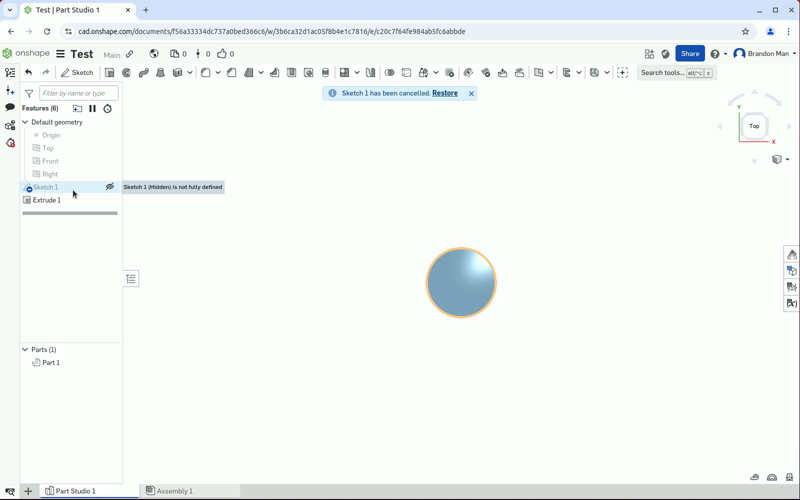
click(73, 189)
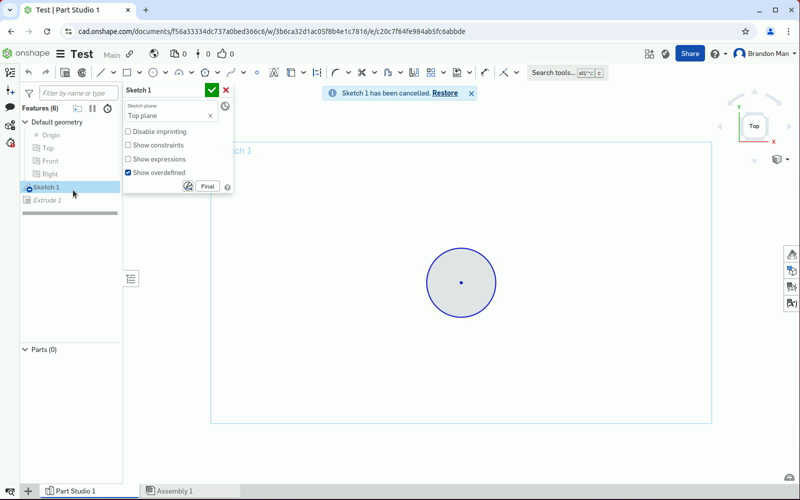
mouse_move(229, 92)
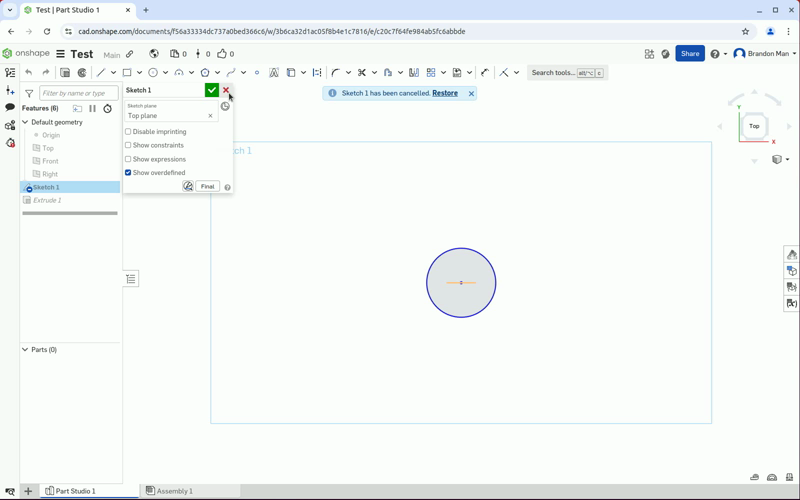
click(229, 92)
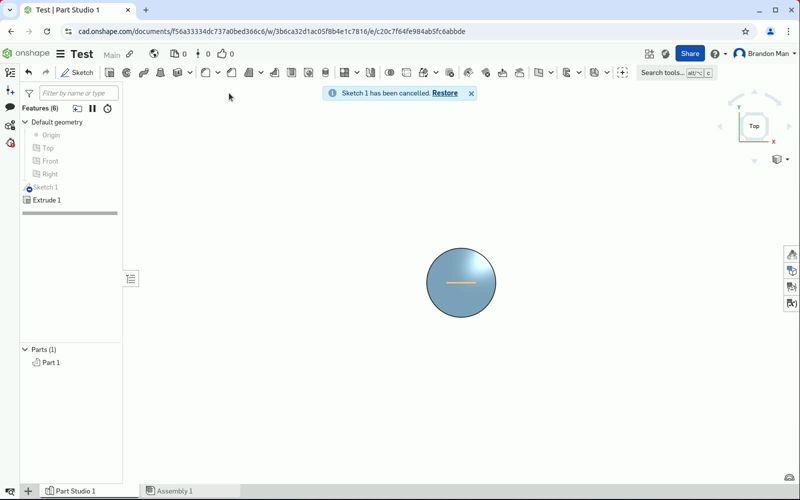
mouse_move(541, 75)
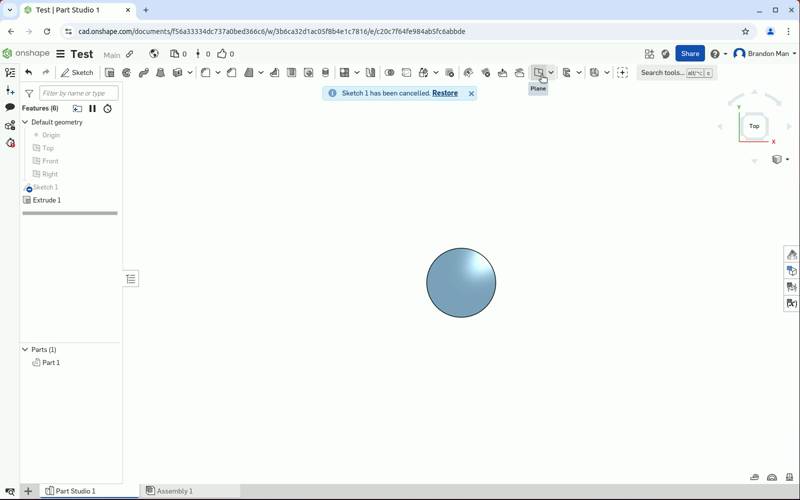
click(541, 75)
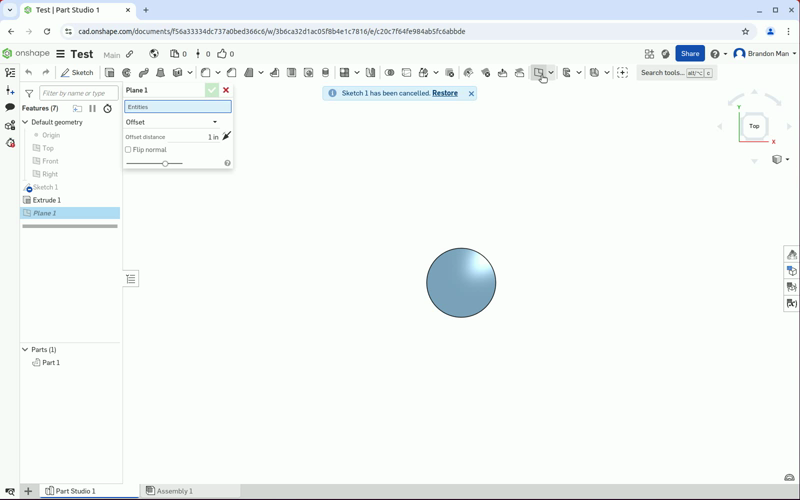
mouse_move(73, 150)
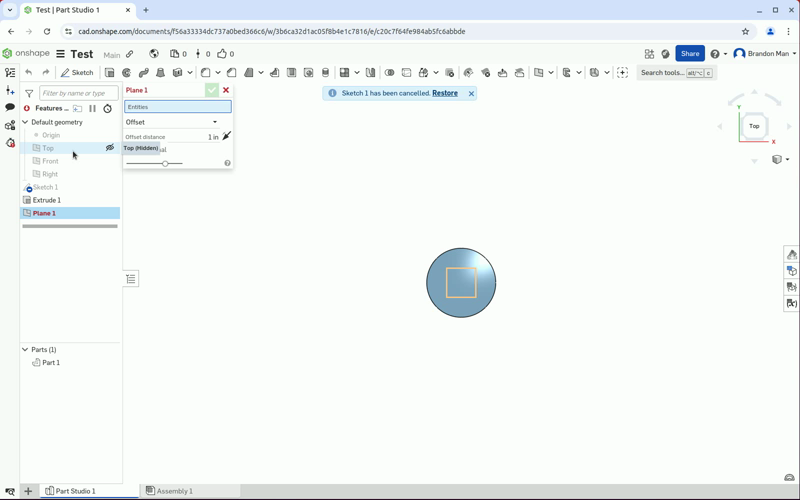
click(73, 150)
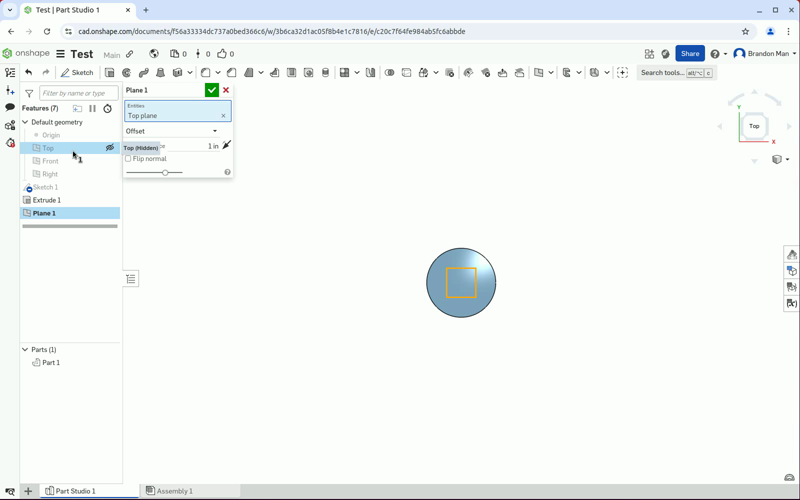
key(tab, 2)
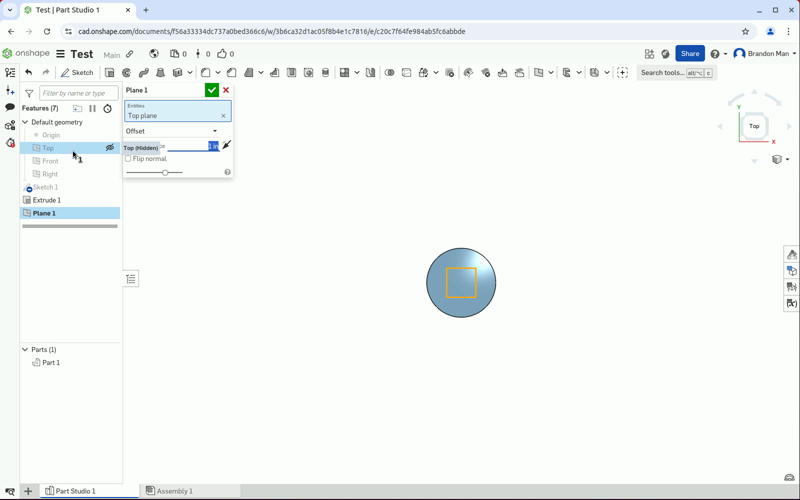
text(23.108)
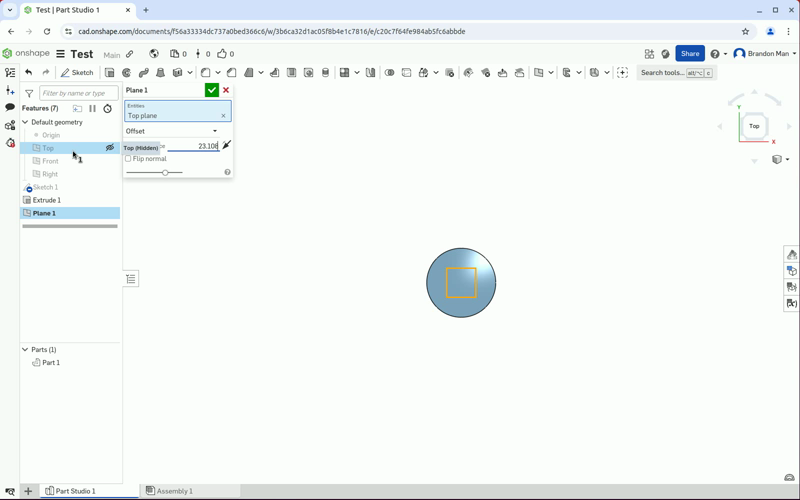
key(enter, 2)
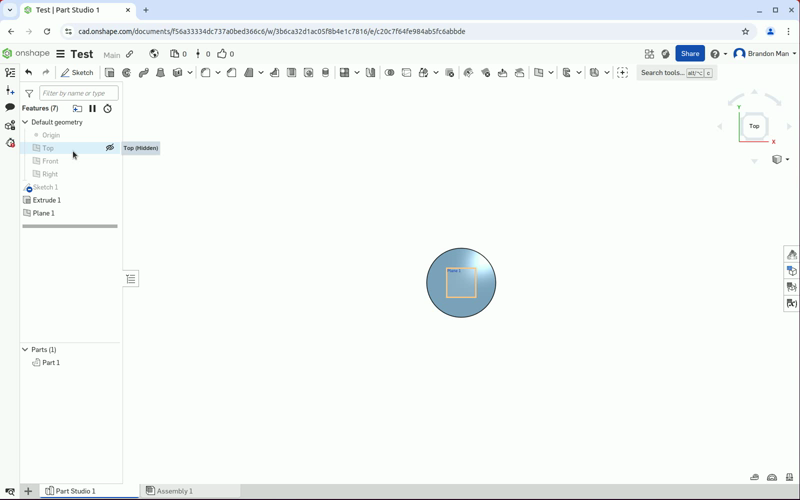
key(shift+s)
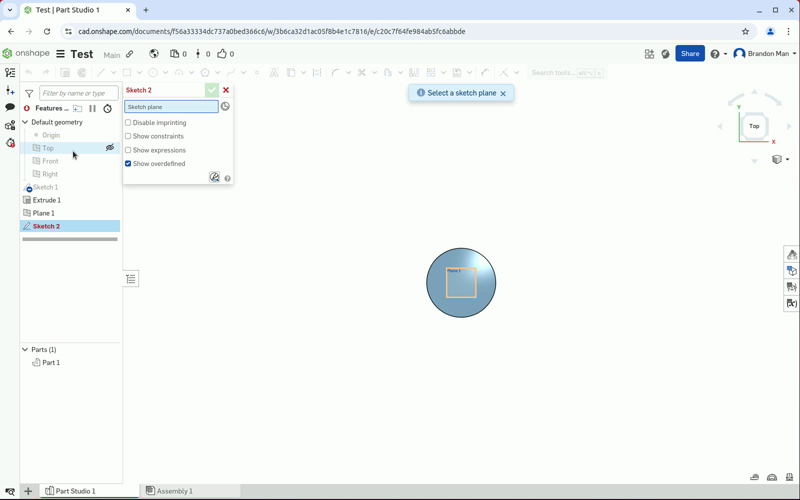
mouse_move(73, 215)
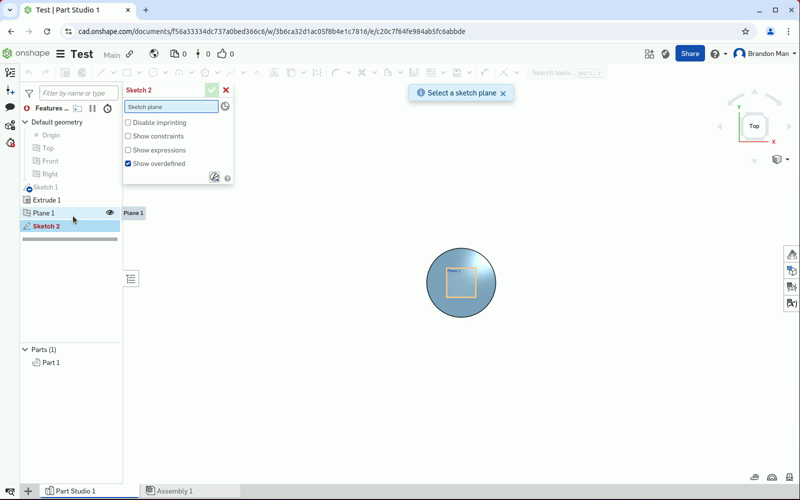
click(73, 215)
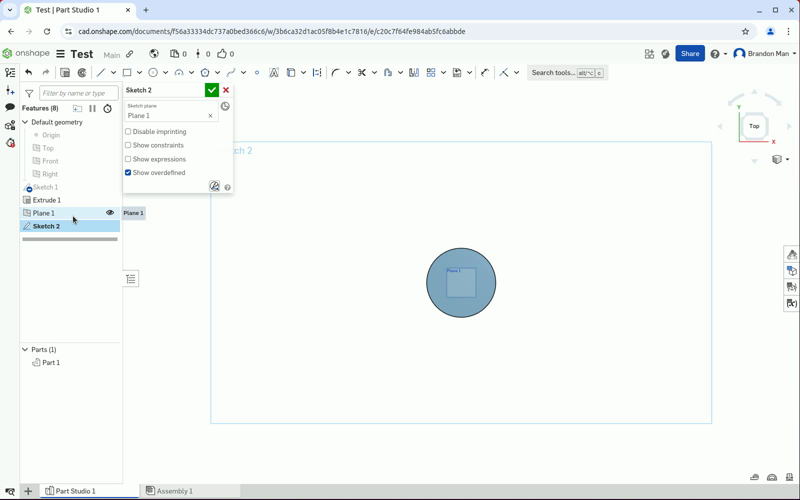
mouse_move(73, 352)
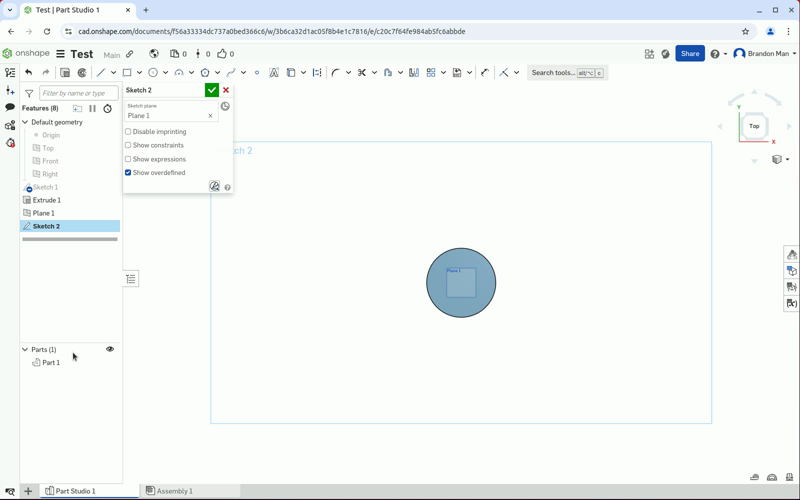
key(y)
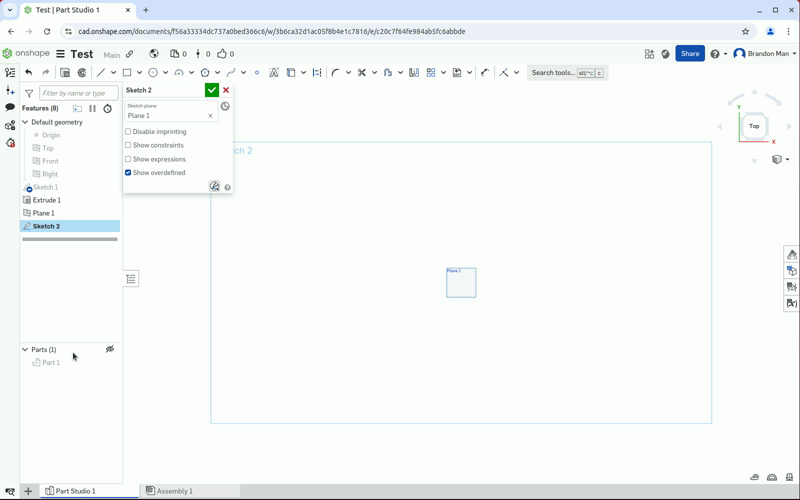
key(c)
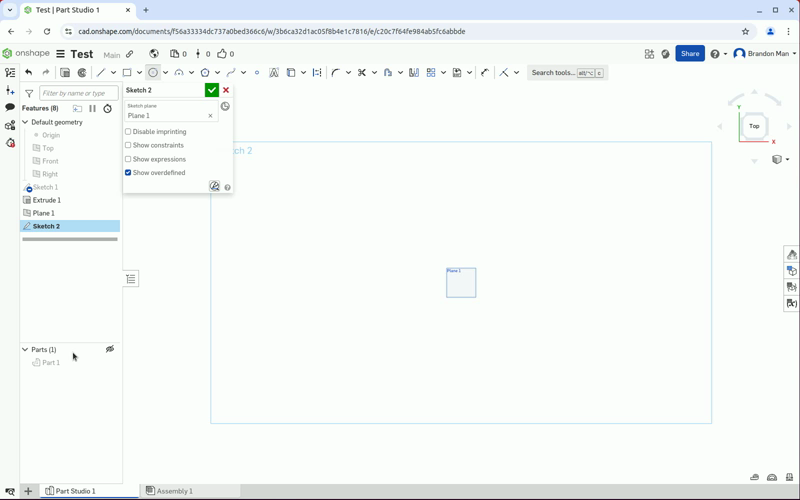
key_down(shift)
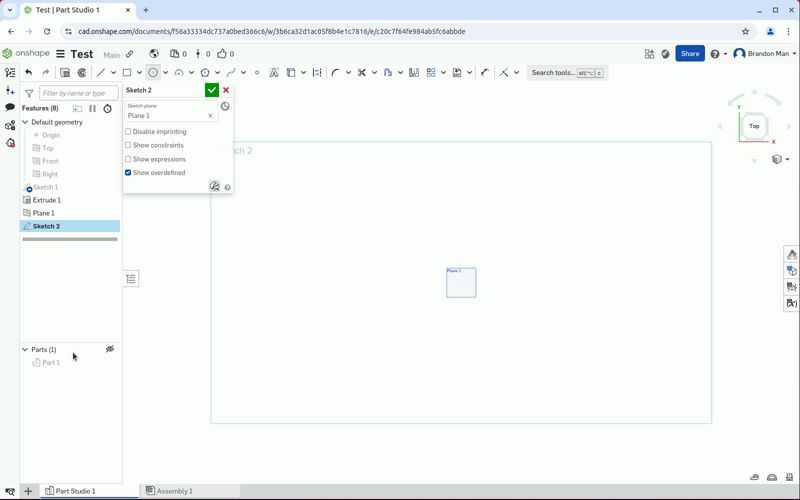
mouse_move(461, 282)
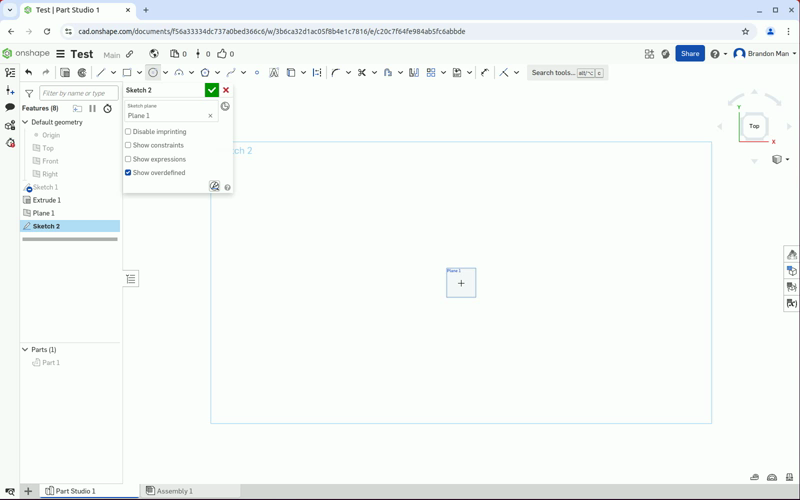
click(461, 282)
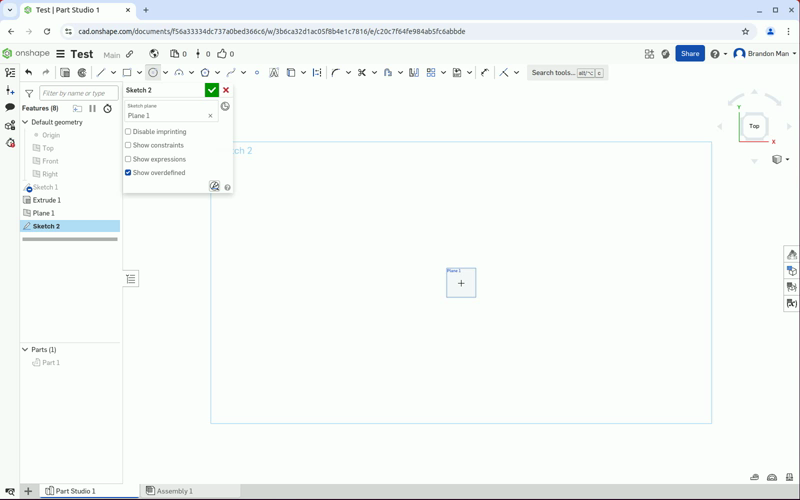
key_up(shift)
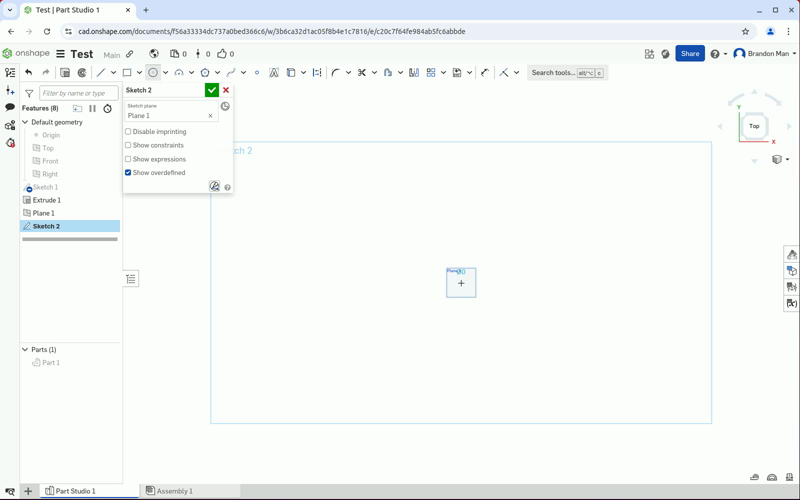
mouse_move(492, 282)
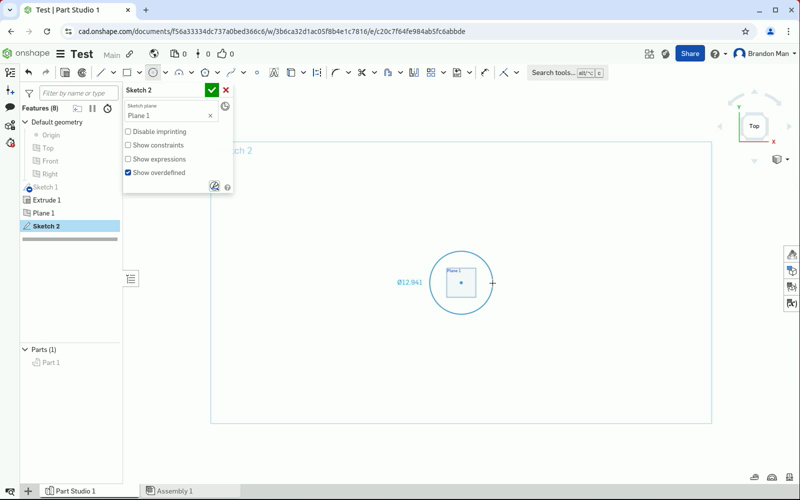
click(492, 282)
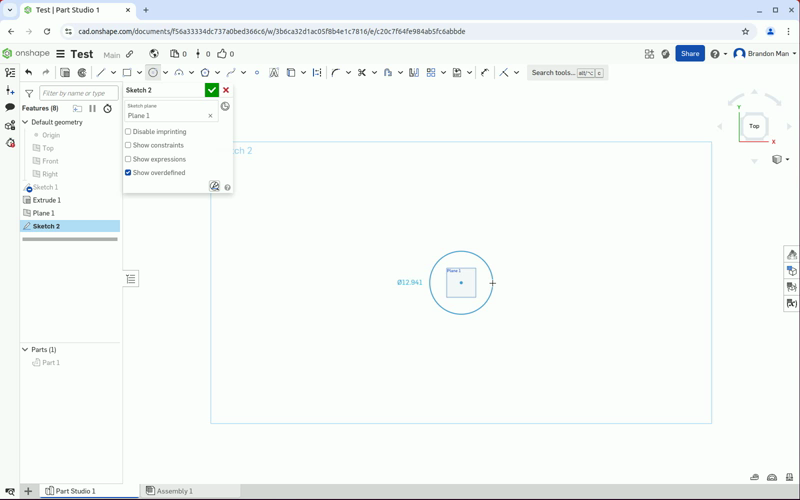
key(esc)
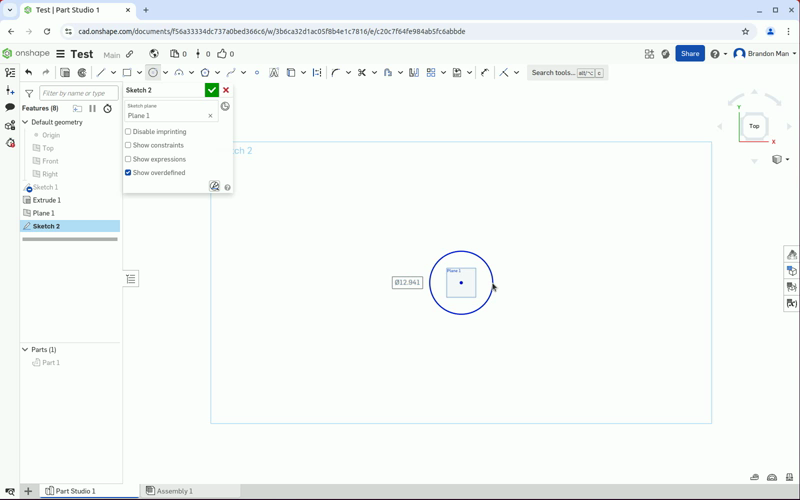
mouse_move(469, 262)
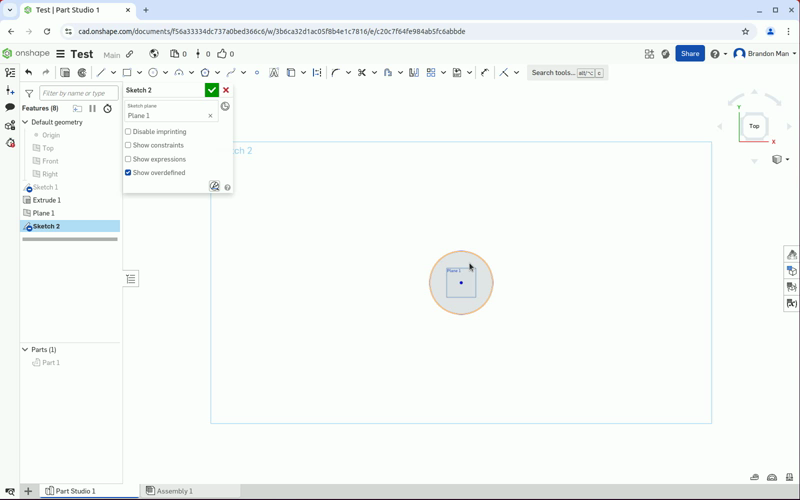
click(469, 262)
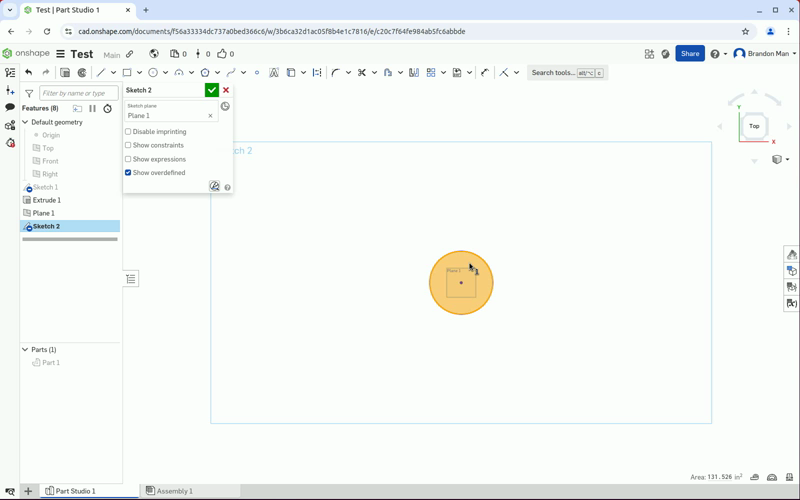
mouse_move(73, 352)
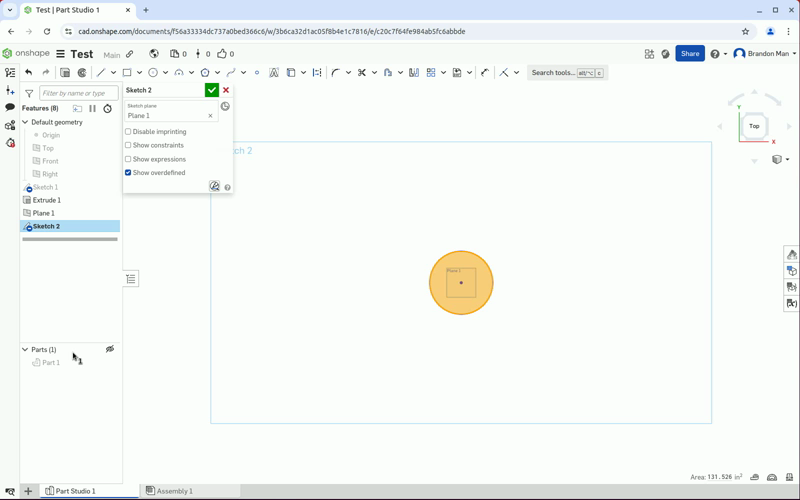
key(shift+y)
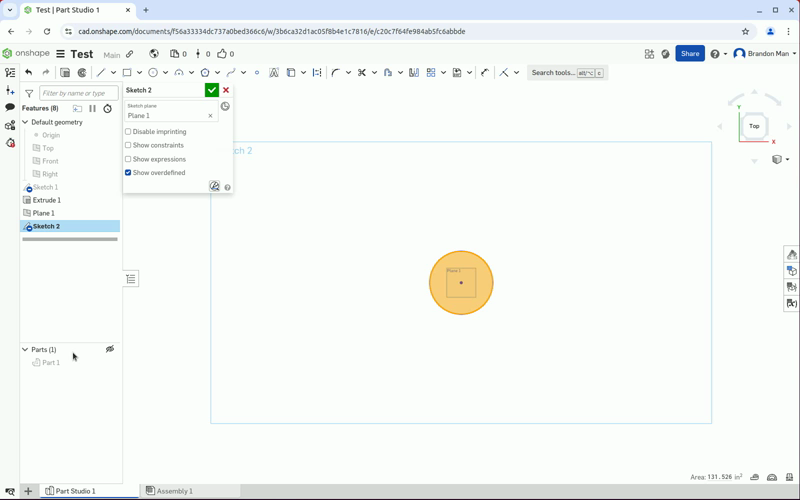
key(shift+e)
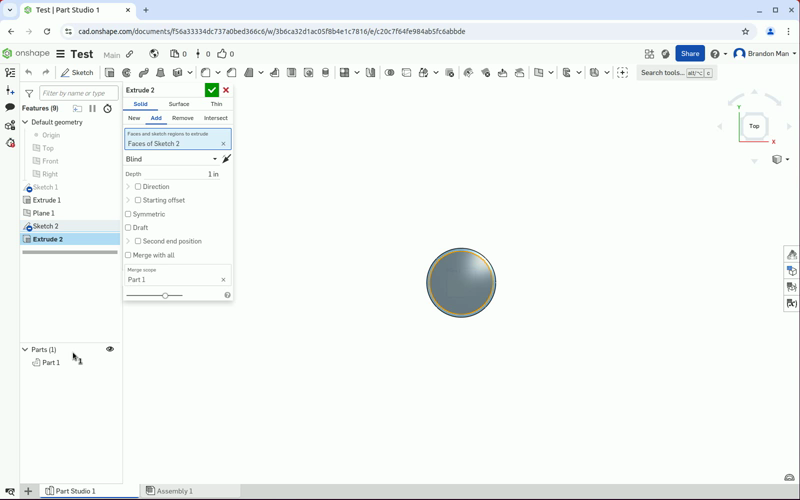
mouse_move(143, 106)
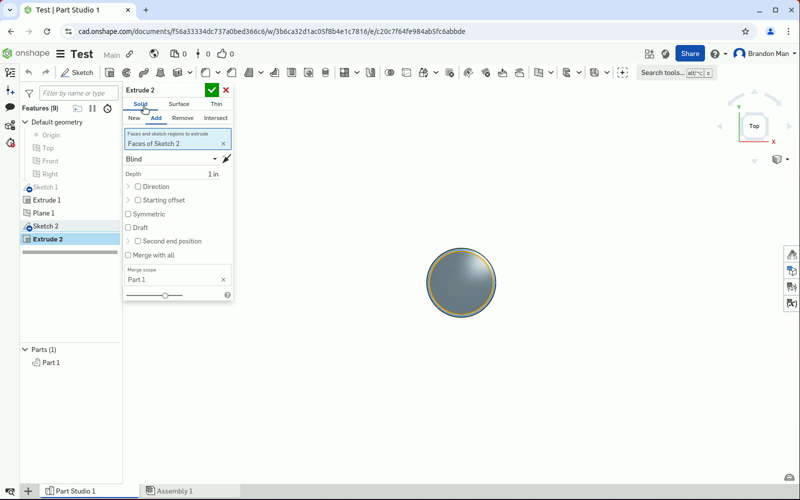
click(143, 106)
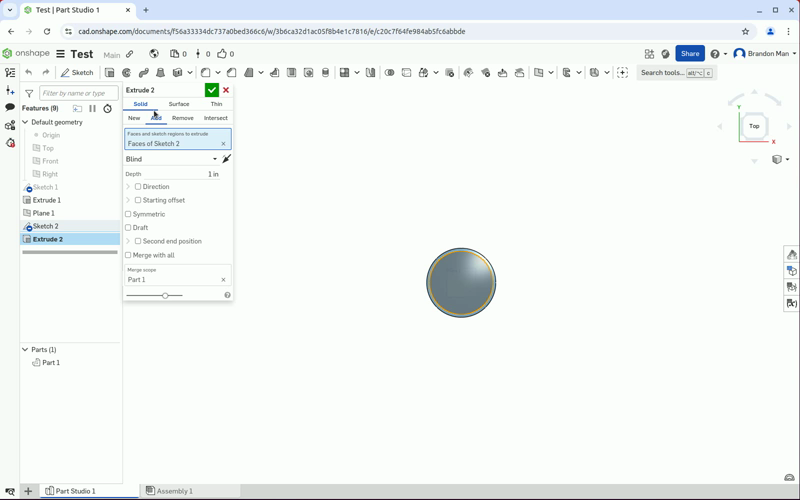
mouse_move(186, 120)
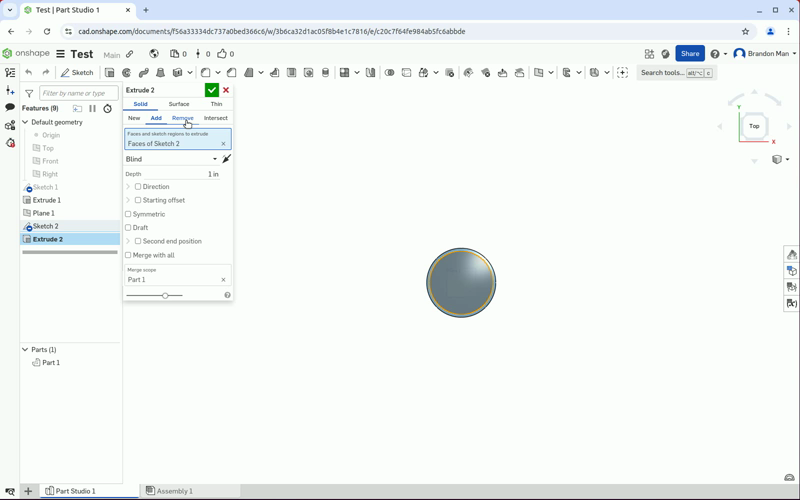
click(186, 120)
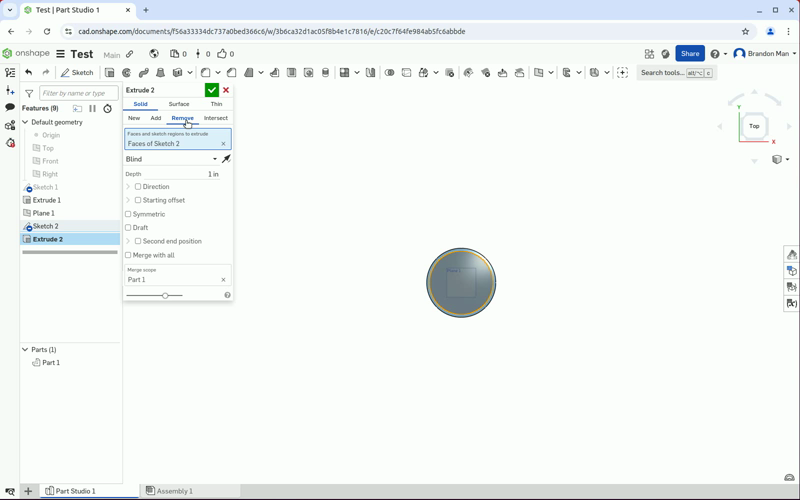
key(tab, 4)
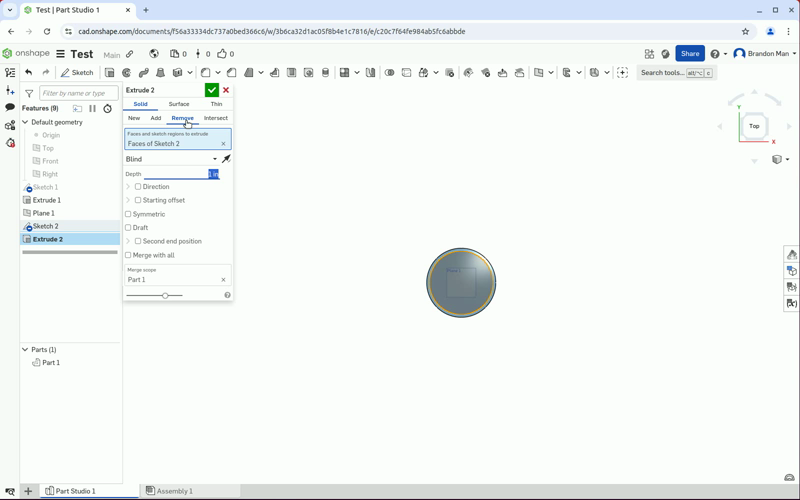
text(23.108)
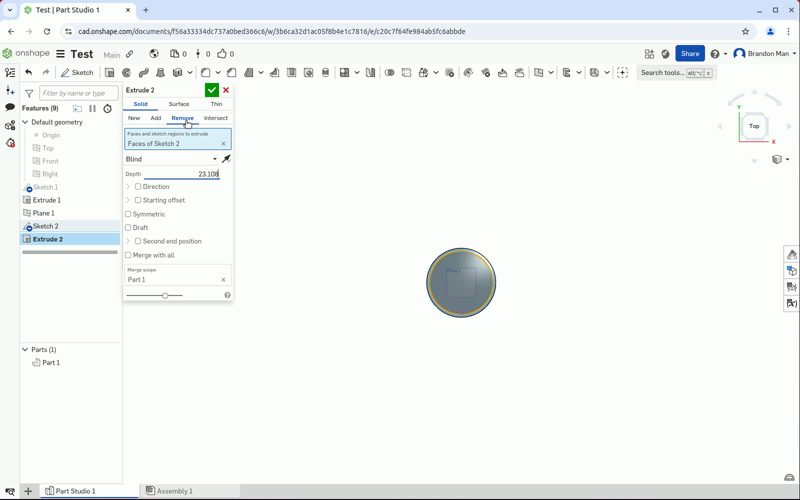
key(tab, 6)
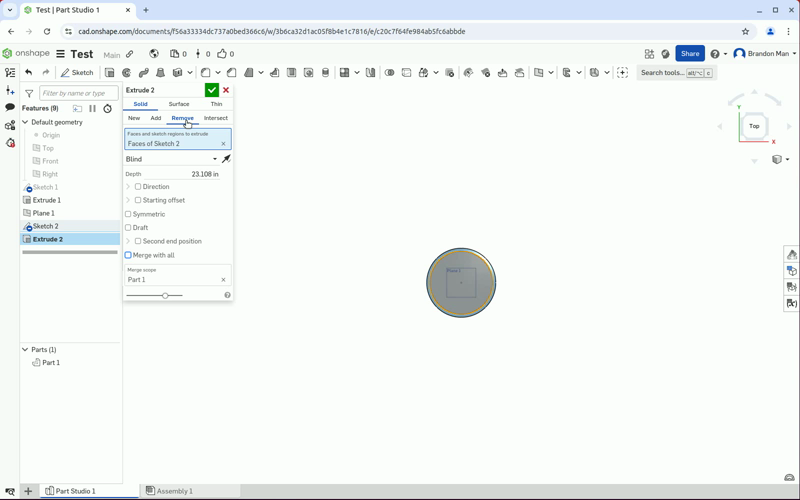
key(space)
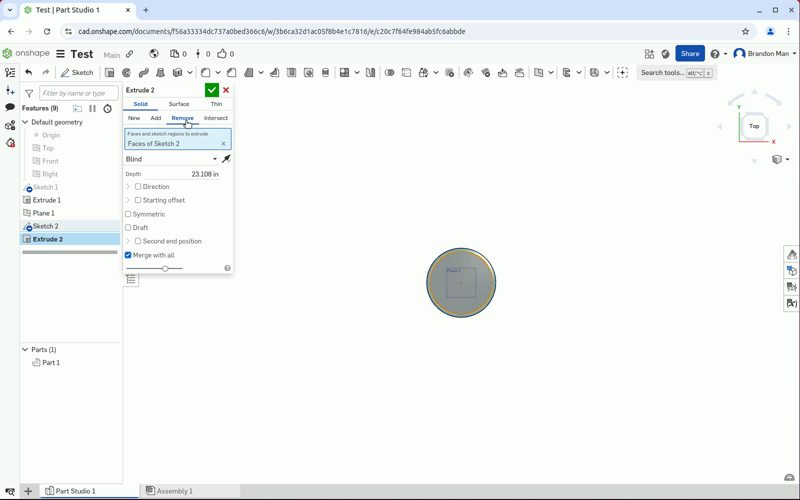
key(enter)
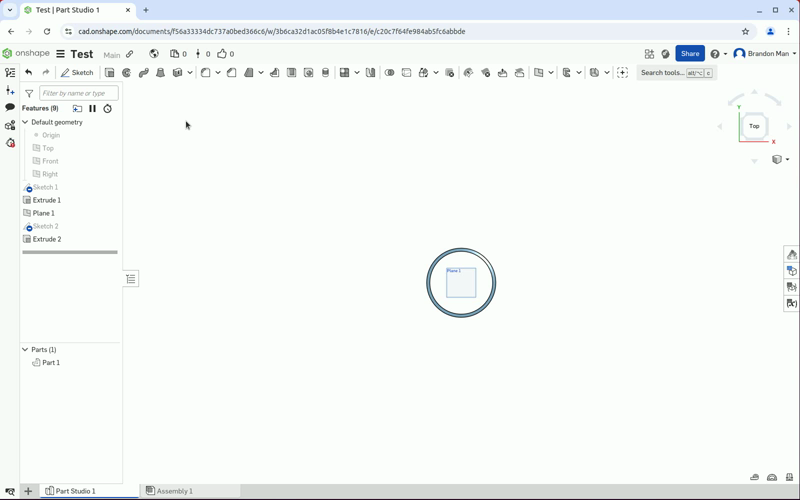
key(shift+h)
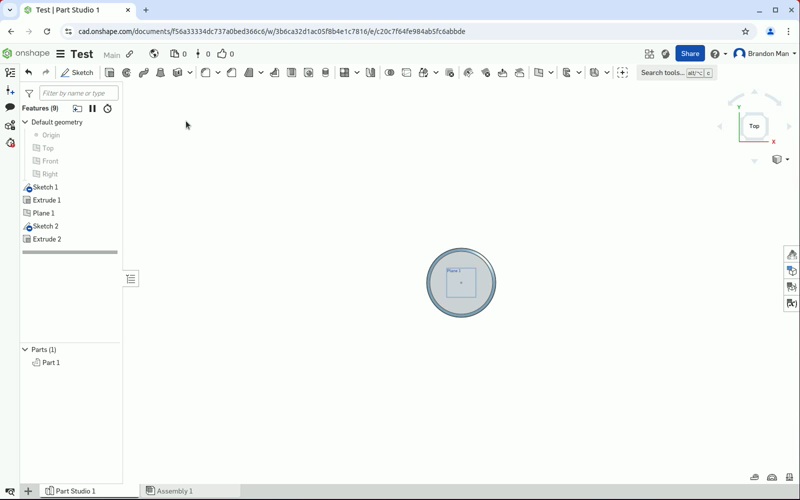
key(shift+h)
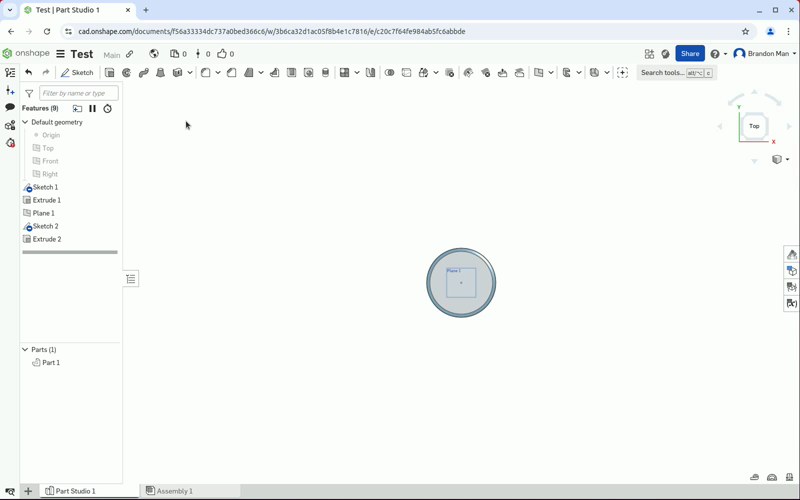
key(shift+7)
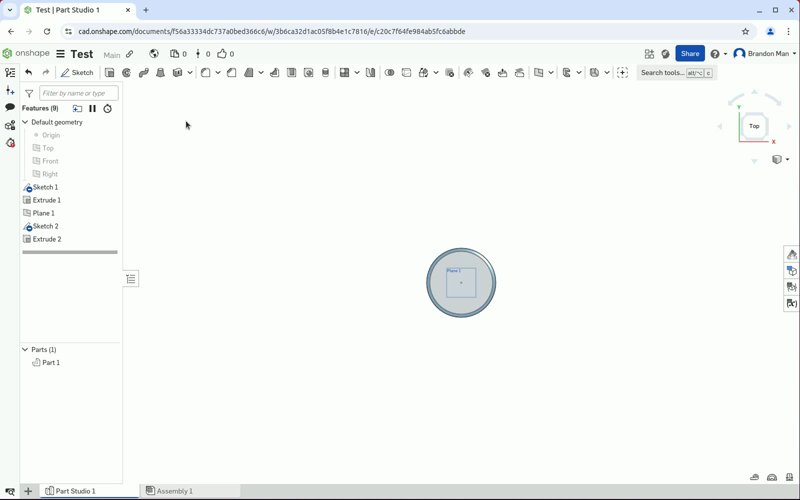
key(up, 3)
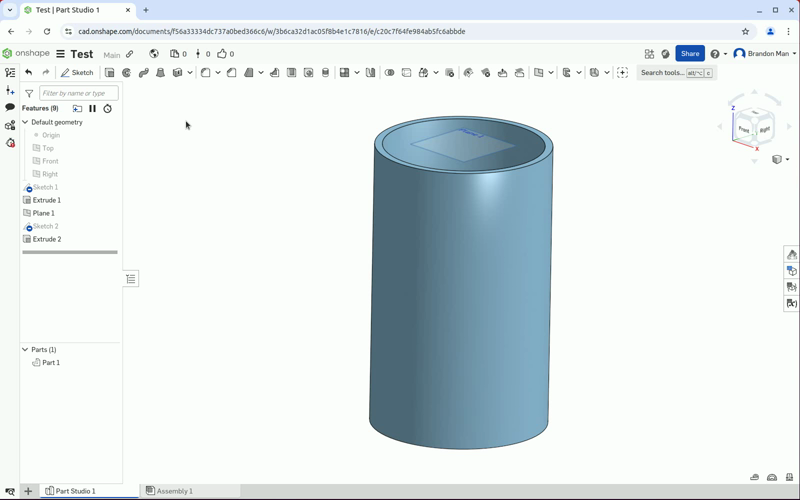
key(left, 3)
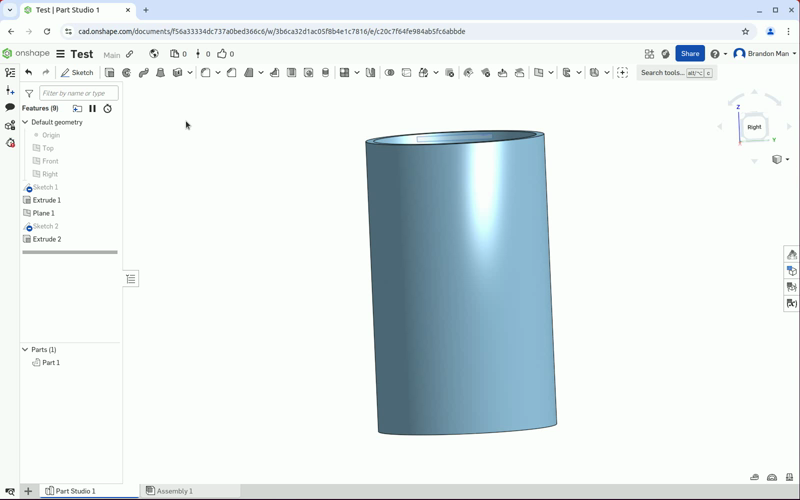
key(right, 3)
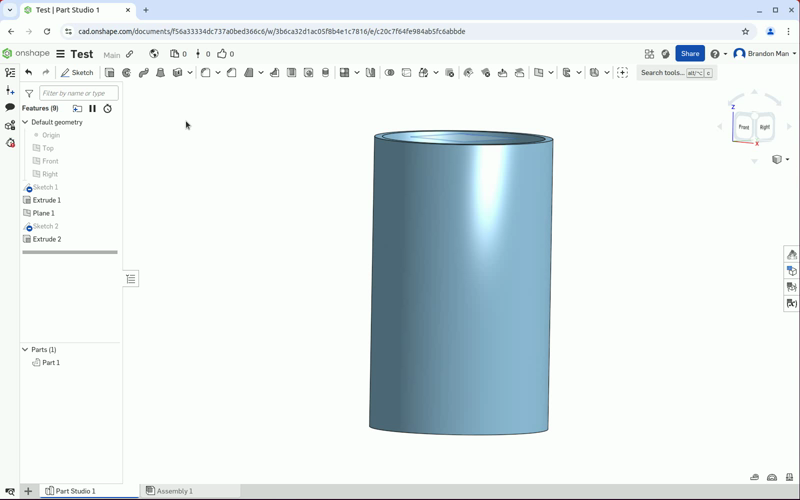
key(down, 3)
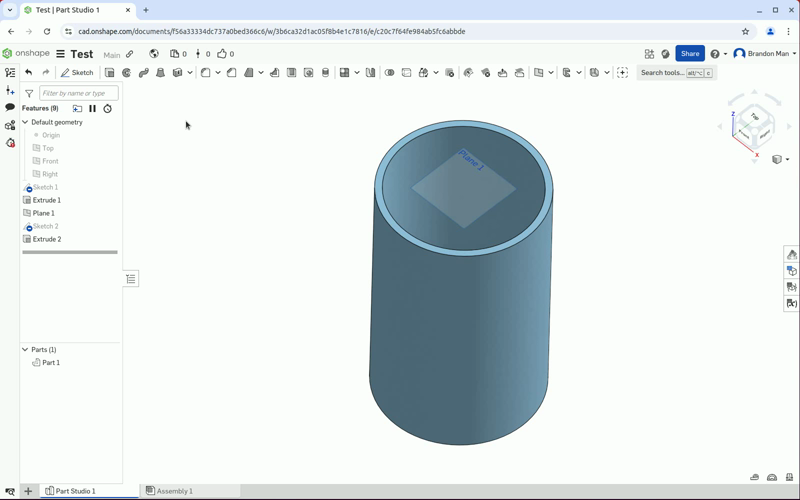
mouse_move(73, 189)
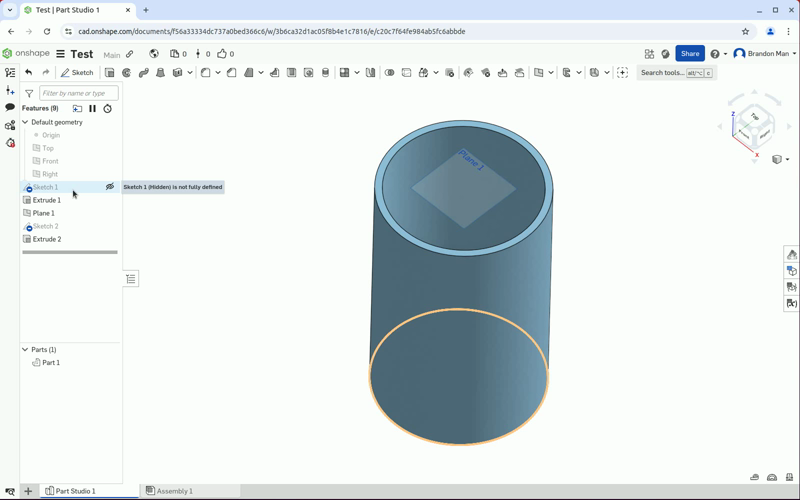
click(73, 189)